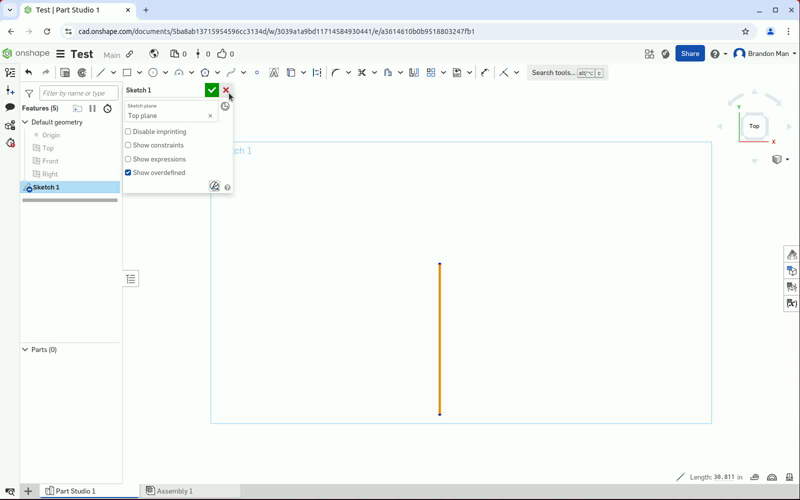
key(shift+h)
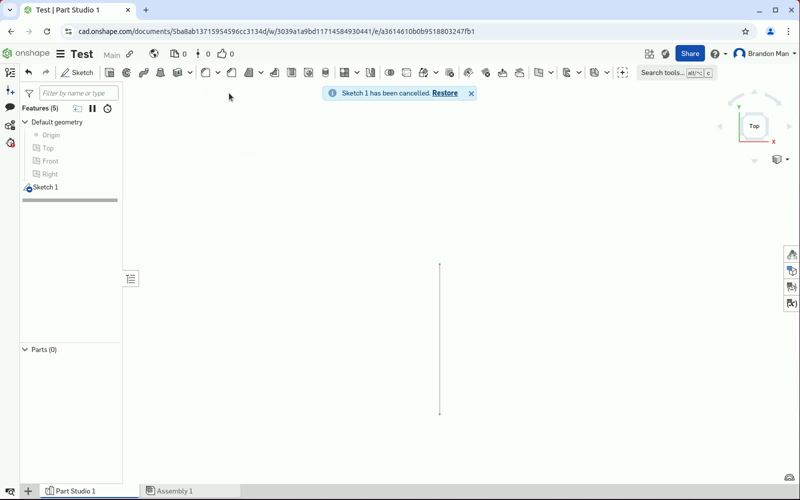
key(shift+s)
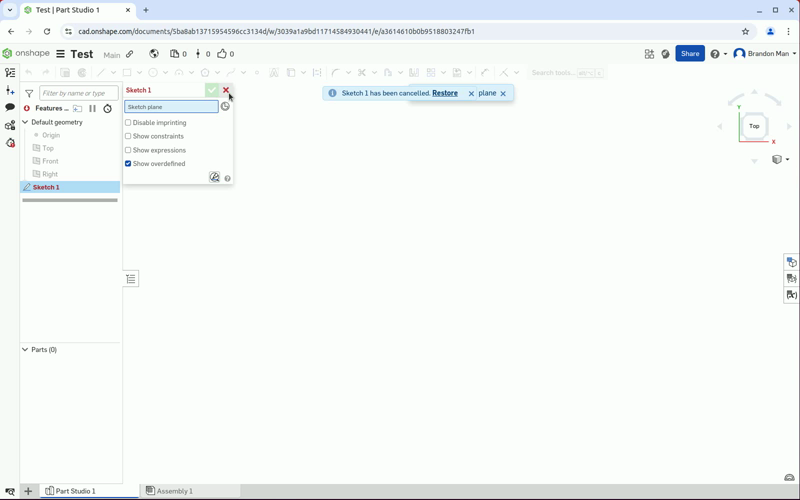
mouse_move(73, 150)
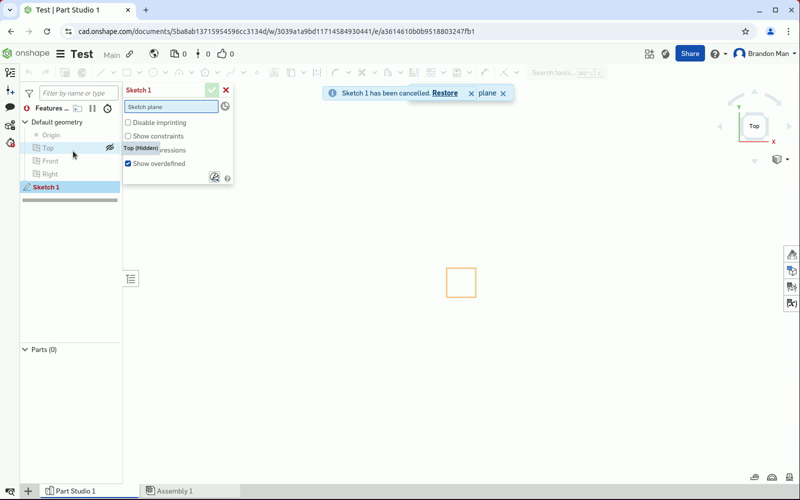
click(73, 150)
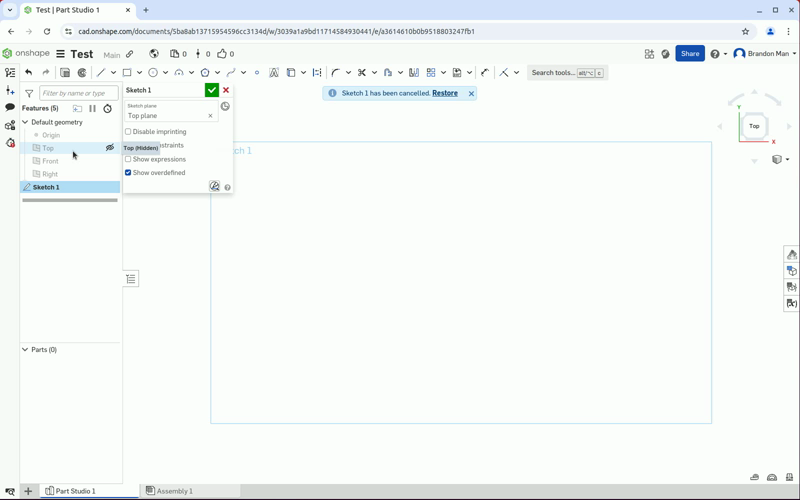
mouse_move(73, 352)
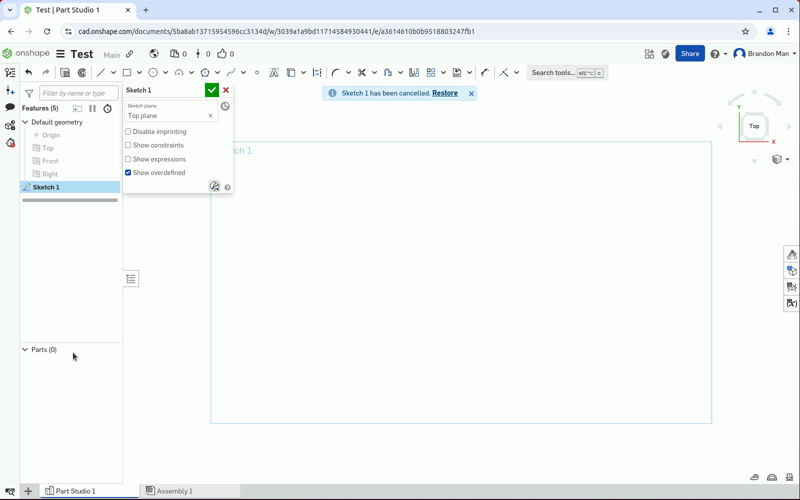
key(y)
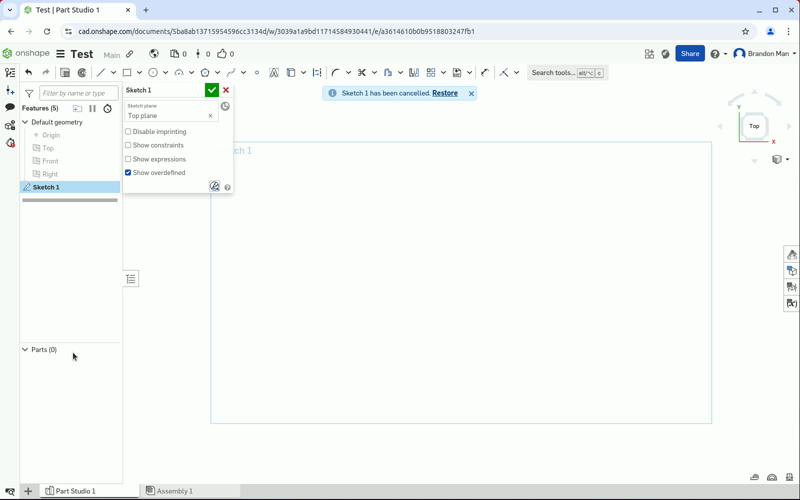
key(c)
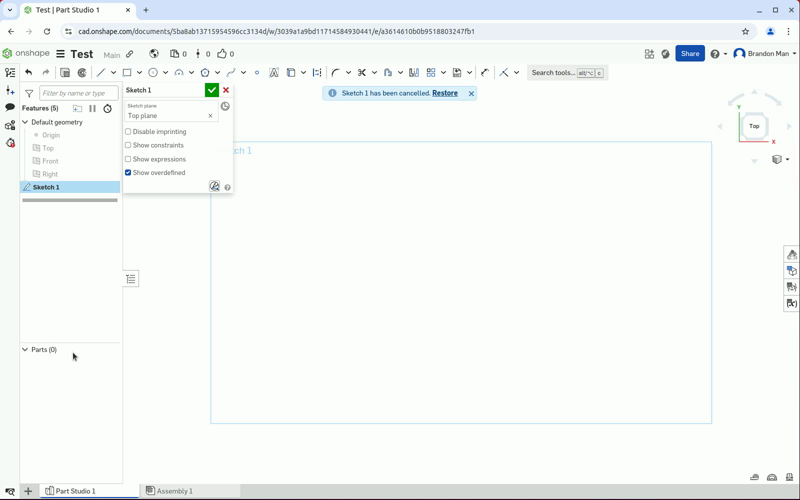
key_down(shift)
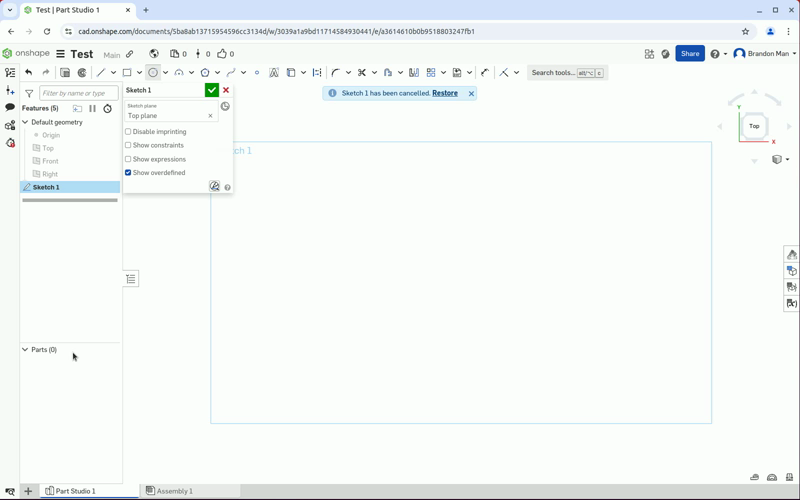
mouse_move(461, 282)
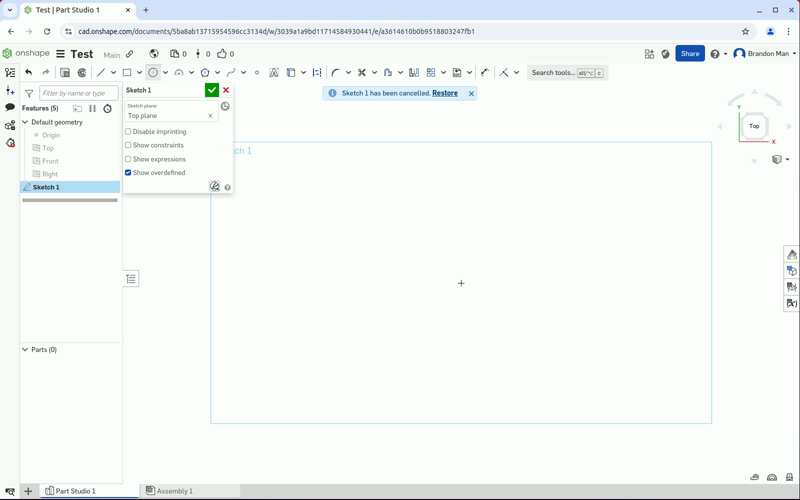
click(461, 282)
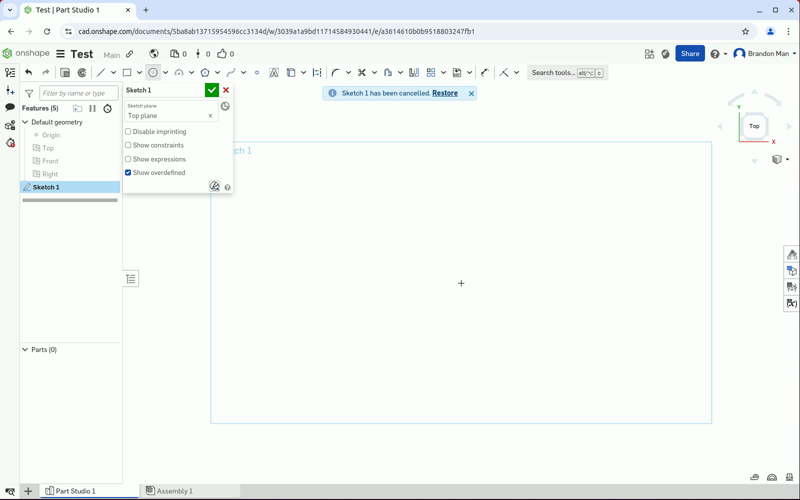
key_up(shift)
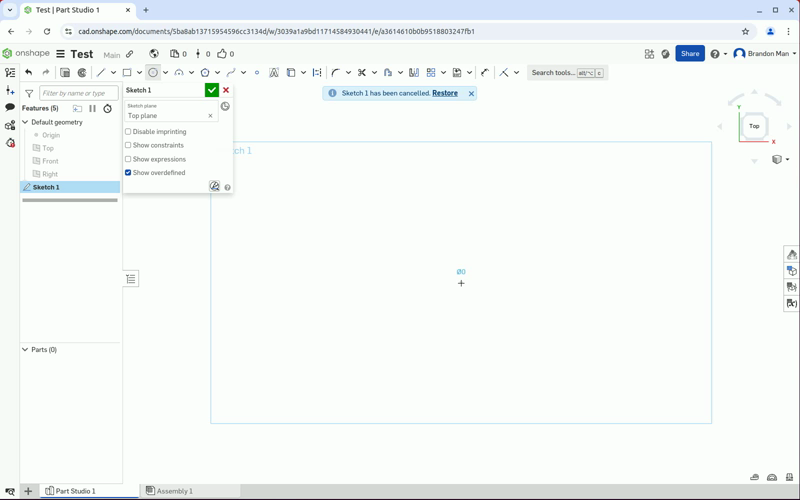
mouse_move(542, 282)
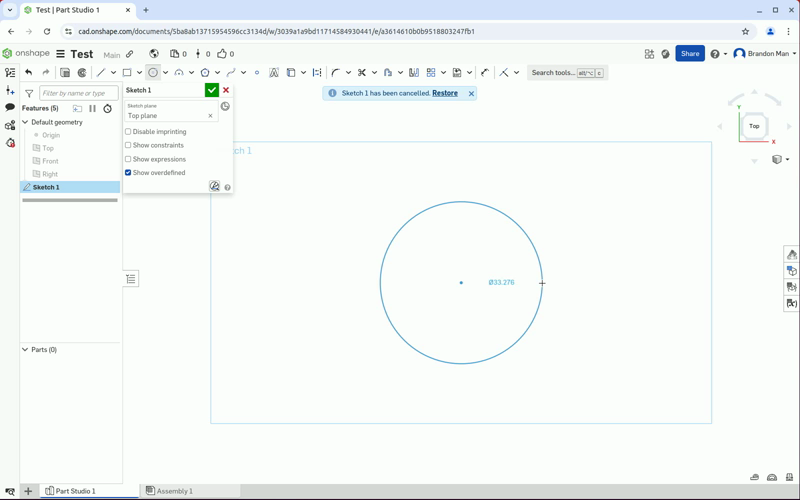
click(542, 282)
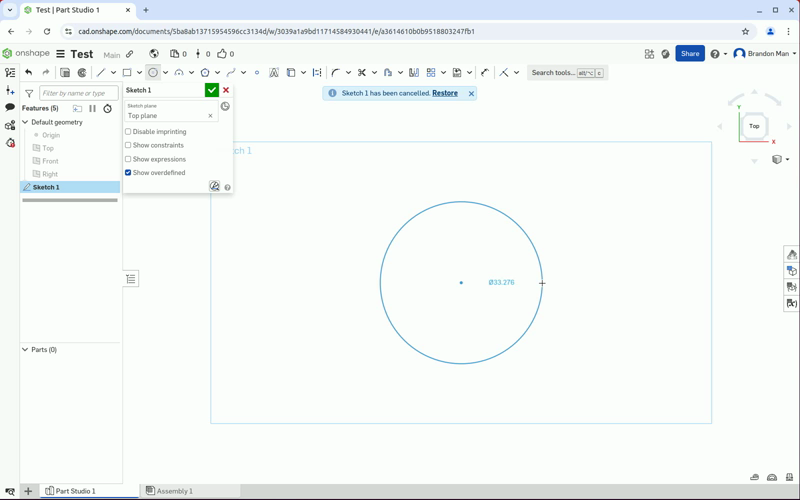
key(esc)
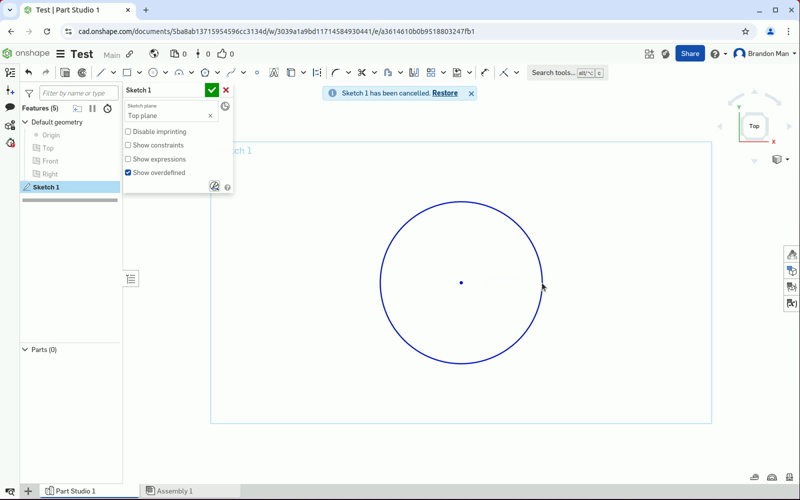
mouse_move(399, 263)
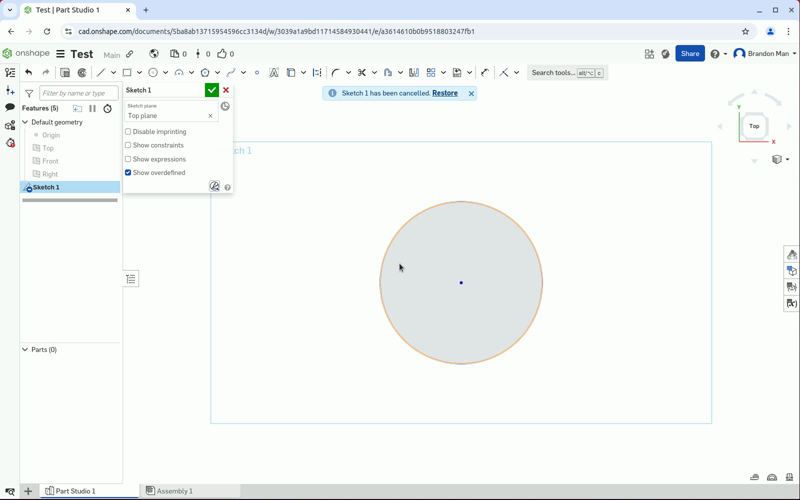
click(399, 263)
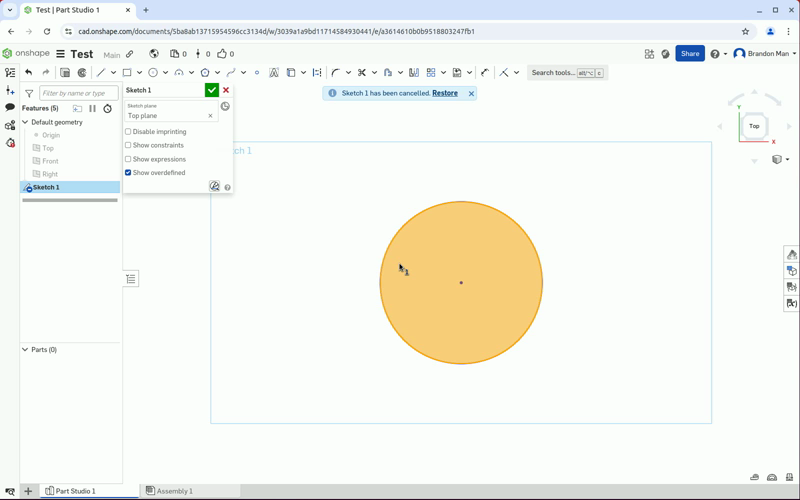
mouse_move(73, 352)
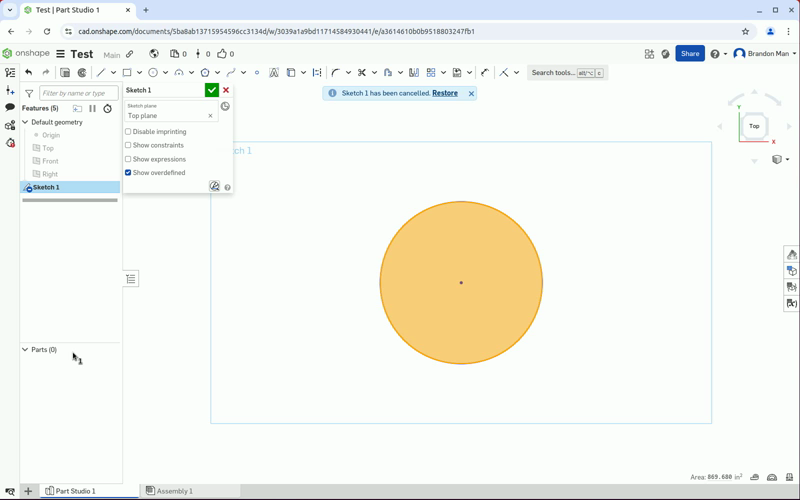
key(shift+y)
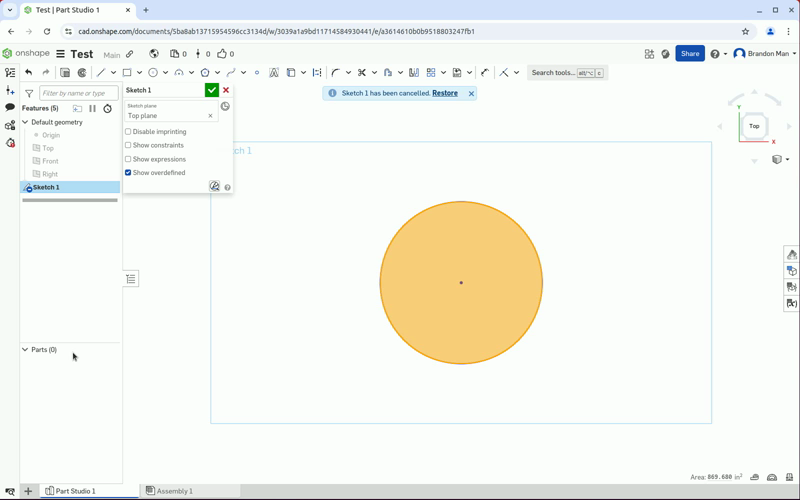
key(shift+e)
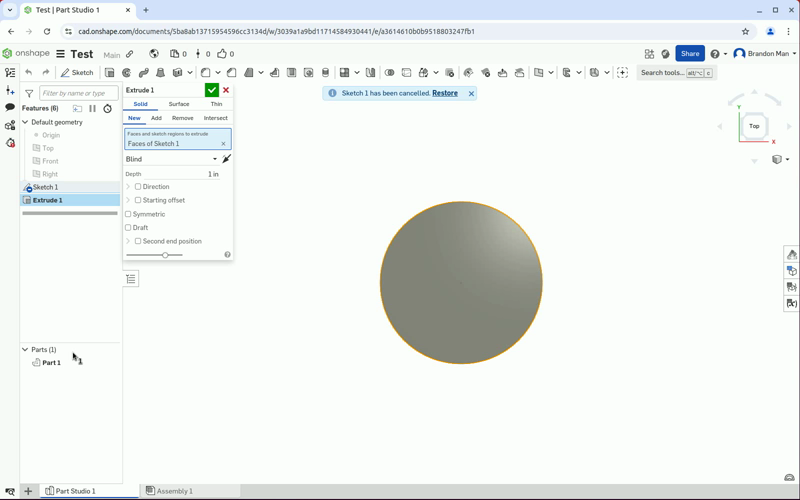
mouse_move(143, 106)
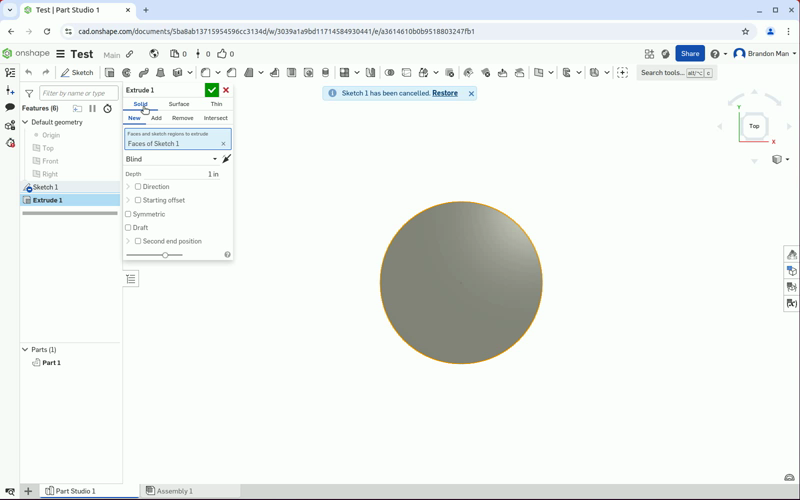
click(143, 106)
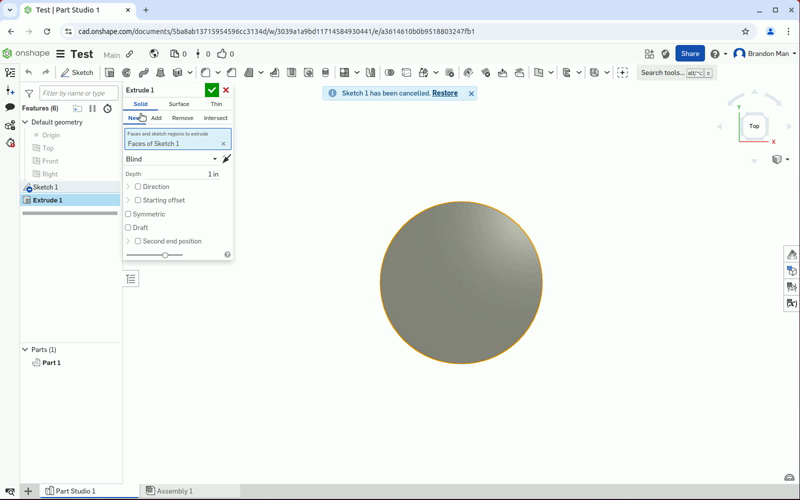
mouse_move(137, 120)
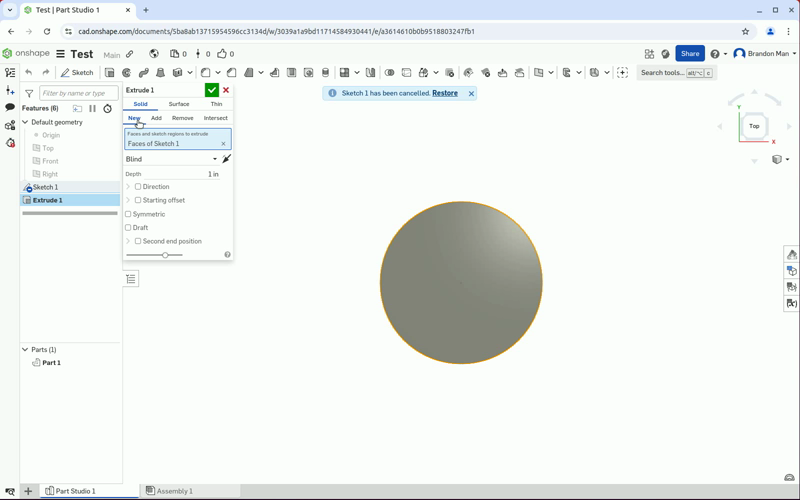
click(137, 120)
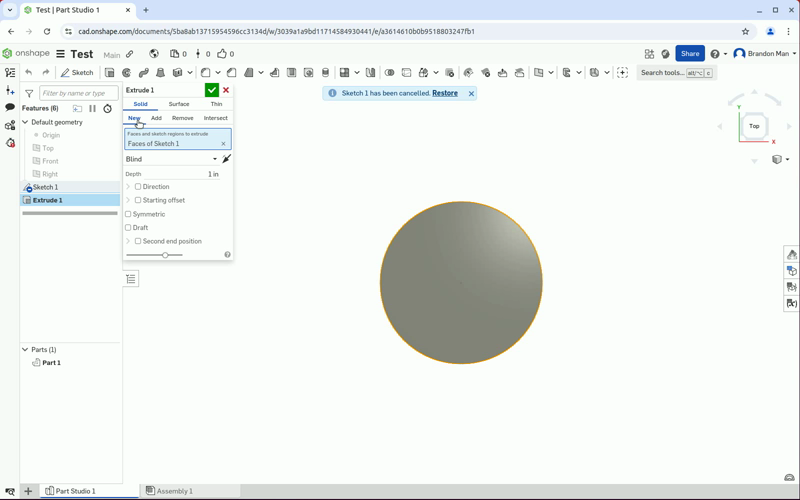
key(tab, 4)
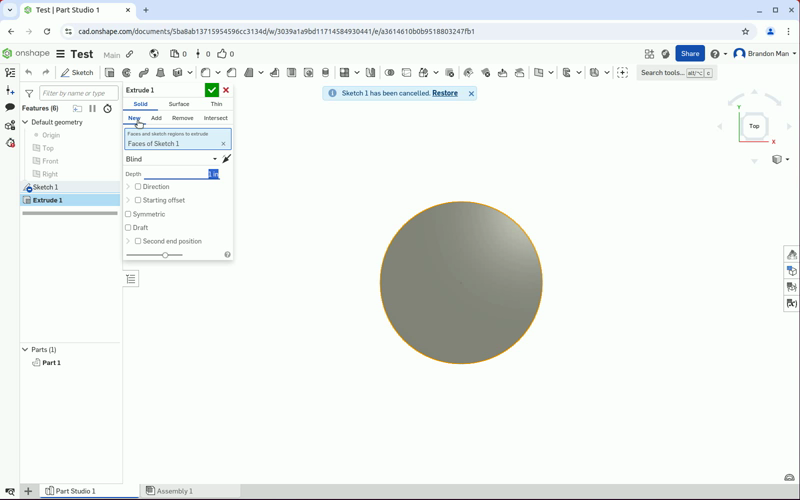
text(1.444)
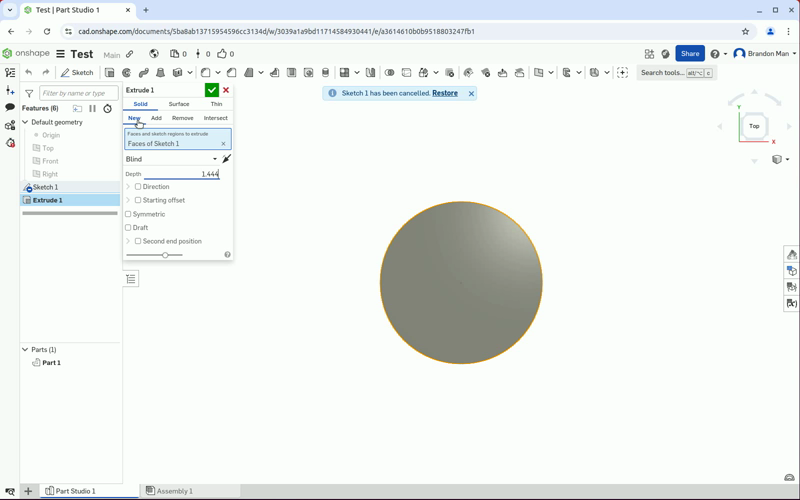
key(enter)
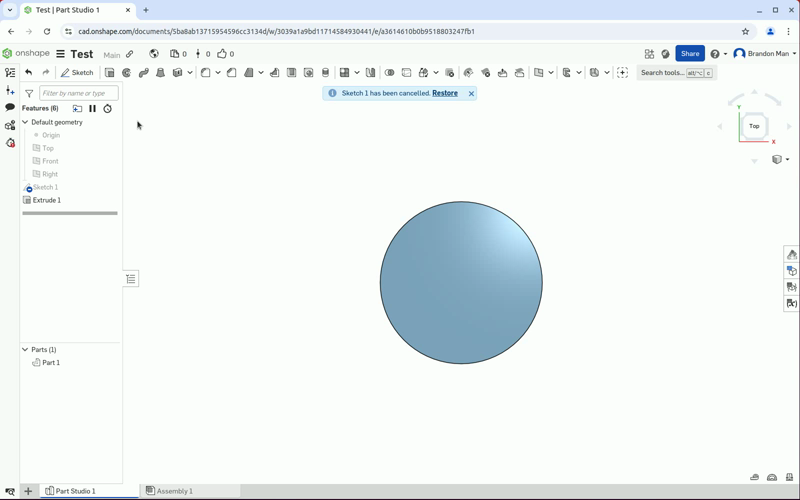
key(shift+h)
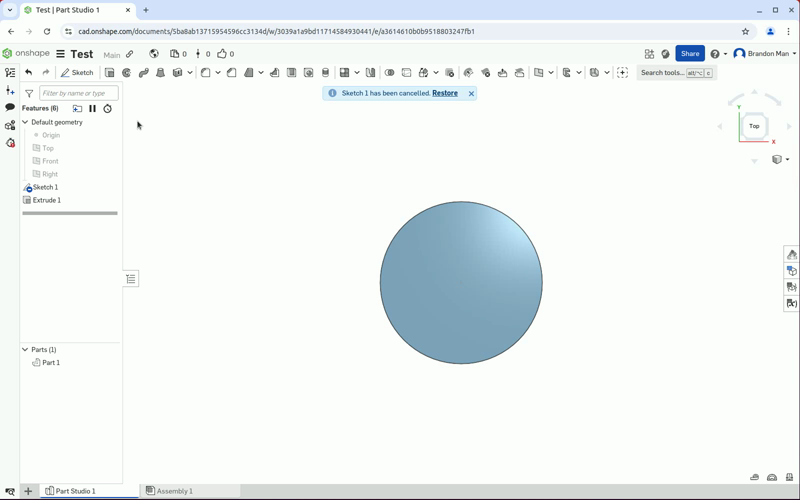
key(shift+h)
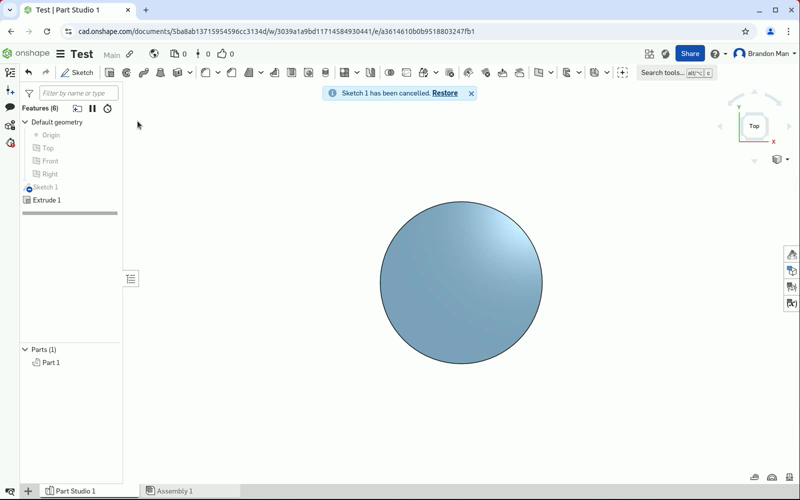
mouse_move(73, 189)
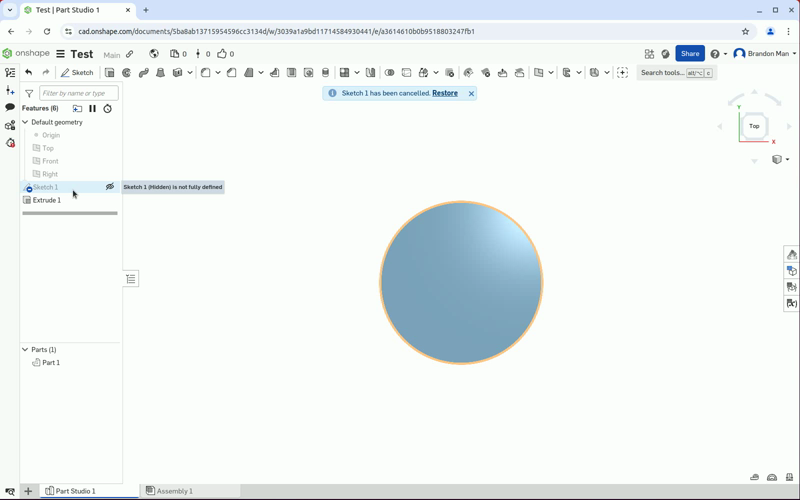
click(73, 189)
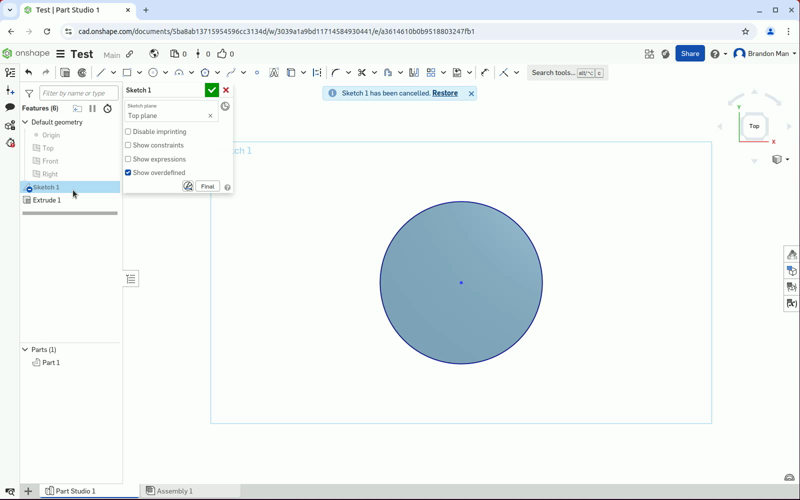
mouse_move(229, 92)
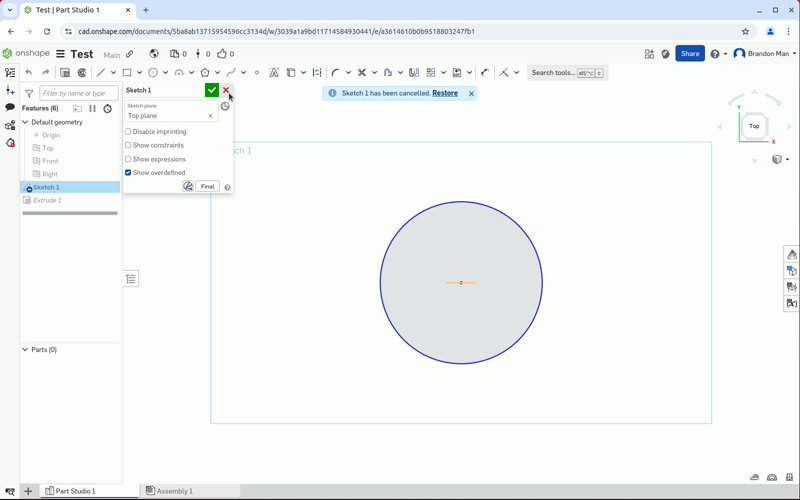
click(229, 92)
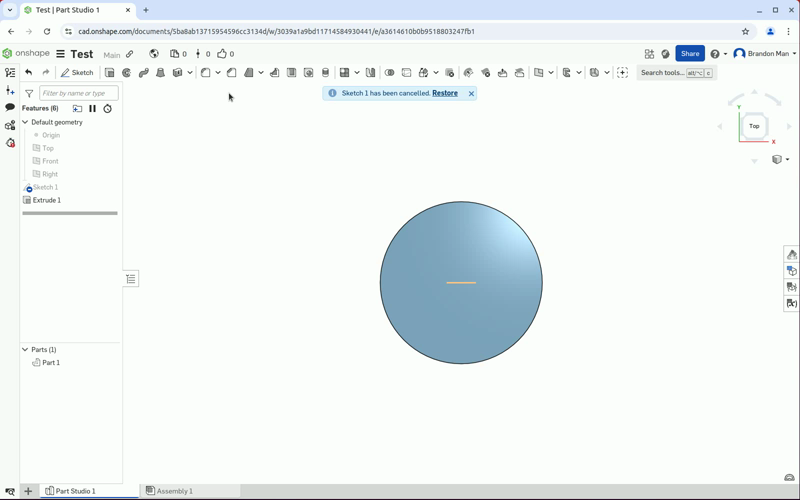
mouse_move(541, 75)
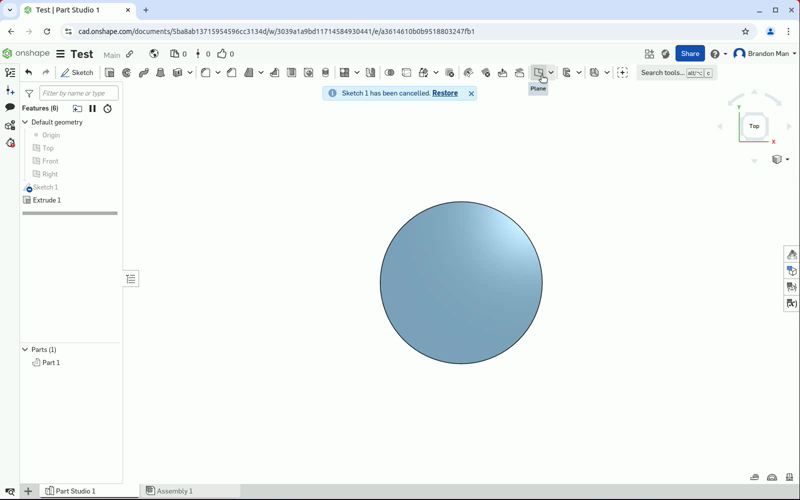
click(541, 75)
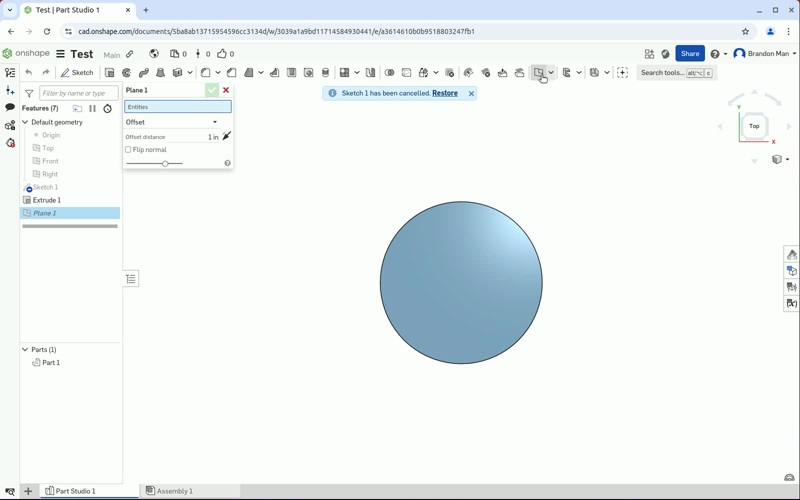
mouse_move(73, 150)
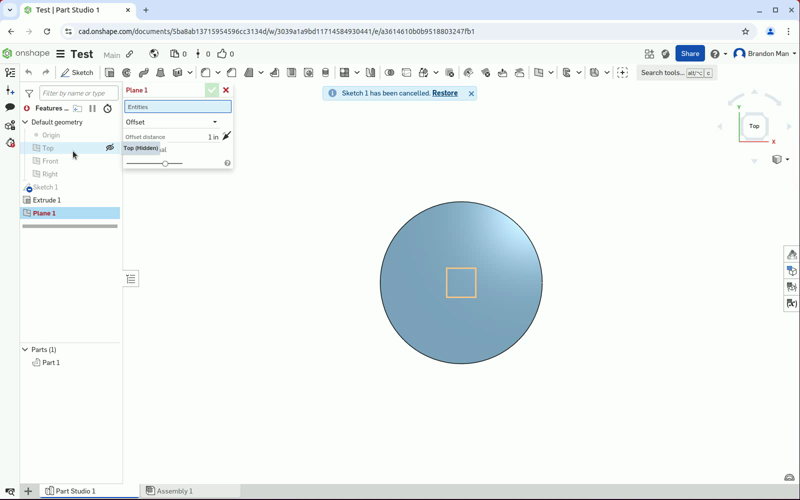
click(73, 150)
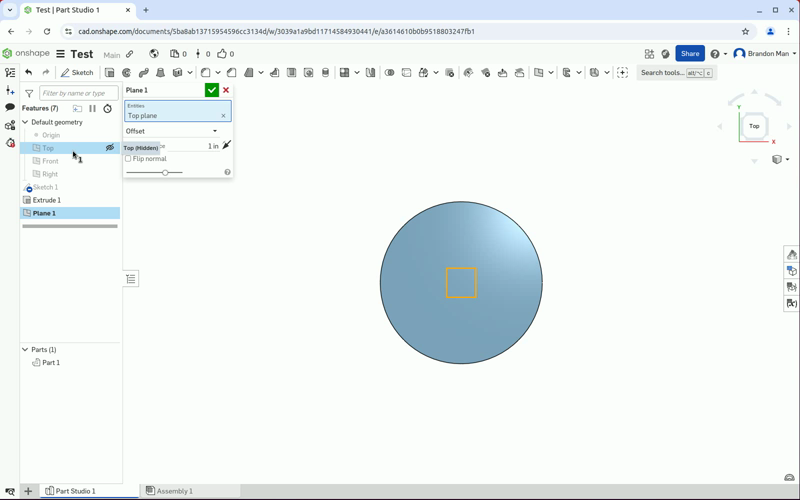
key(tab, 2)
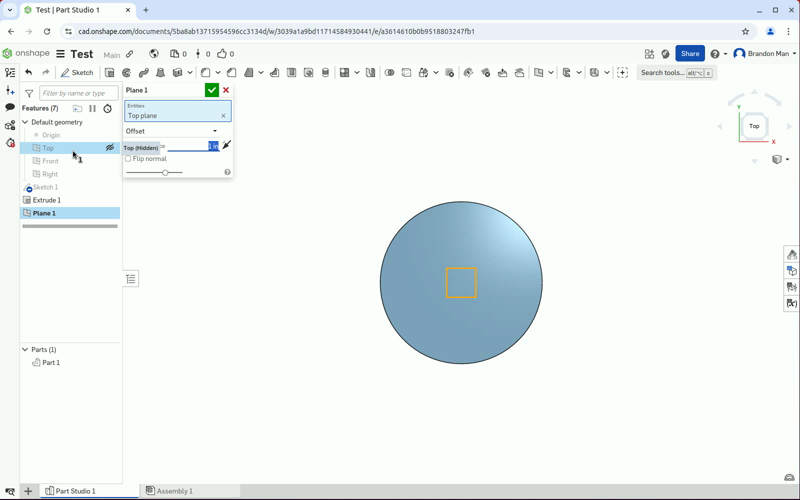
text(1.448)
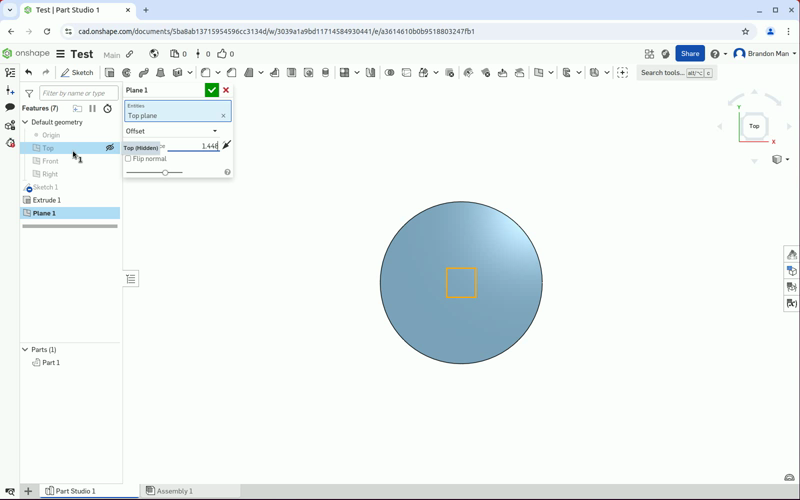
key(enter, 2)
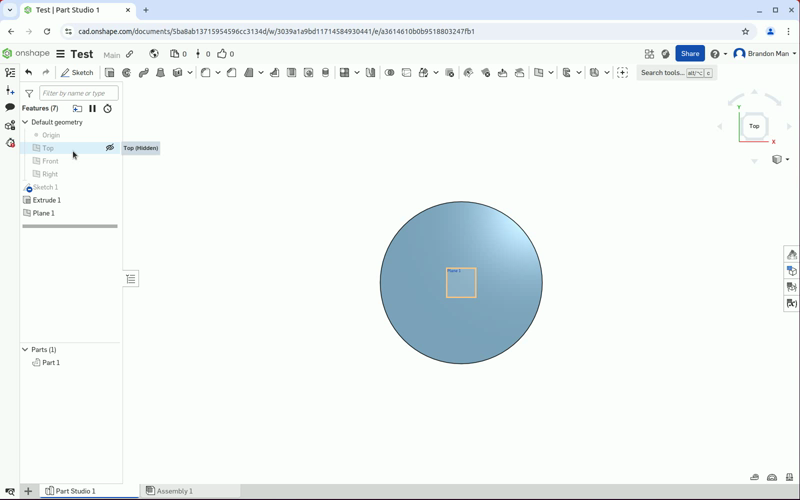
key(shift+s)
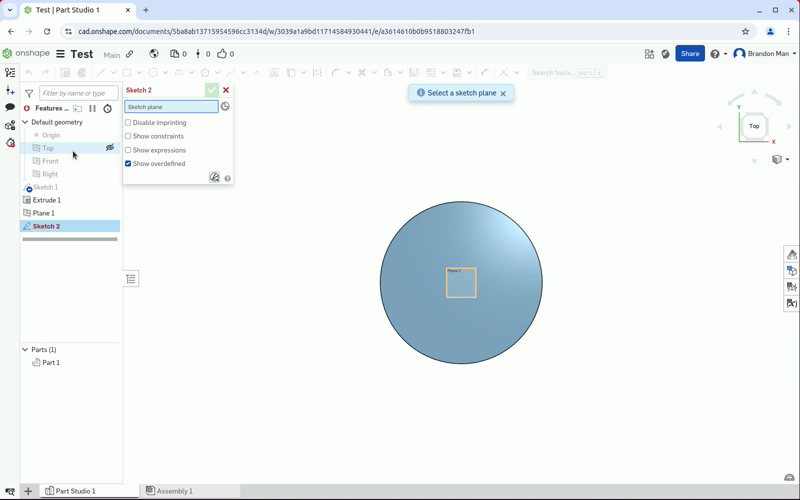
mouse_move(73, 215)
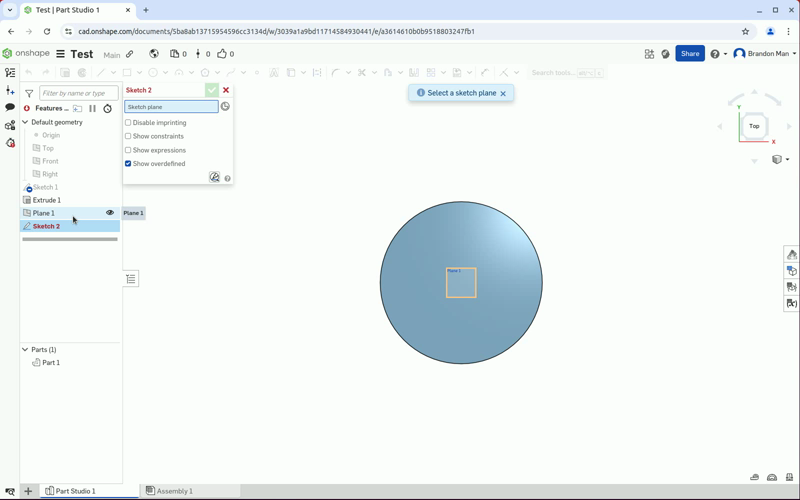
click(73, 215)
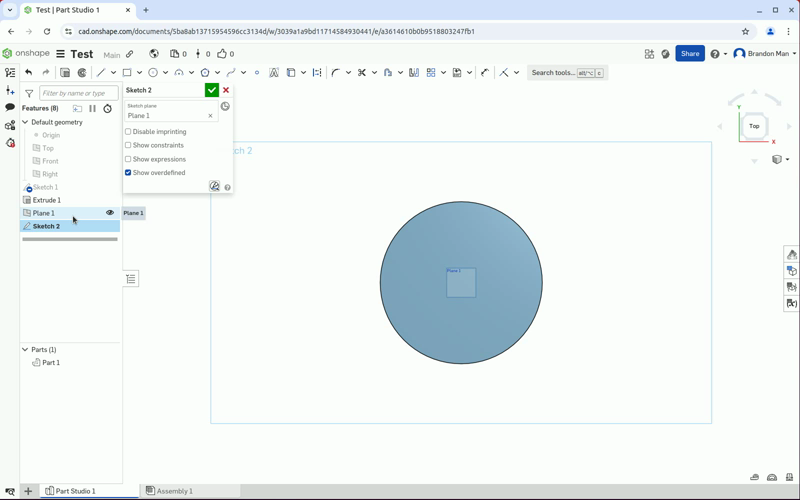
mouse_move(73, 352)
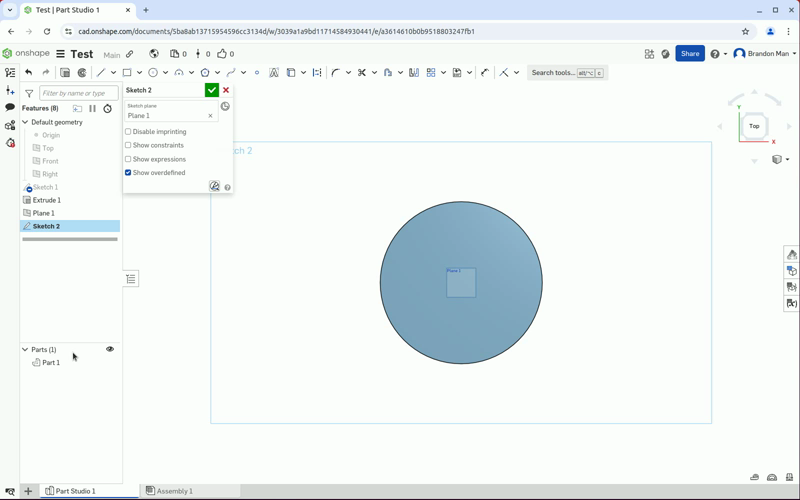
key(y)
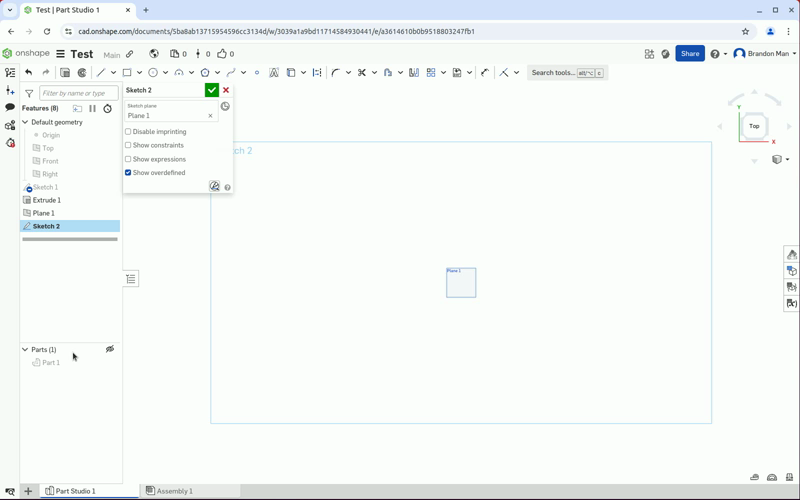
key(c)
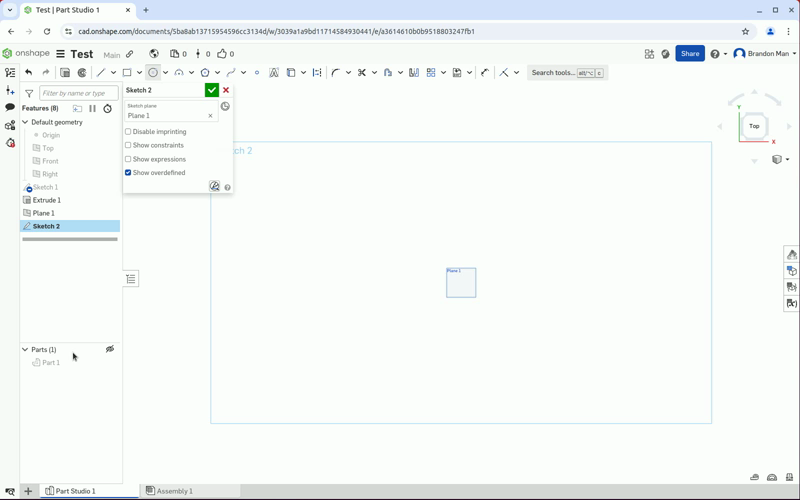
key_down(shift)
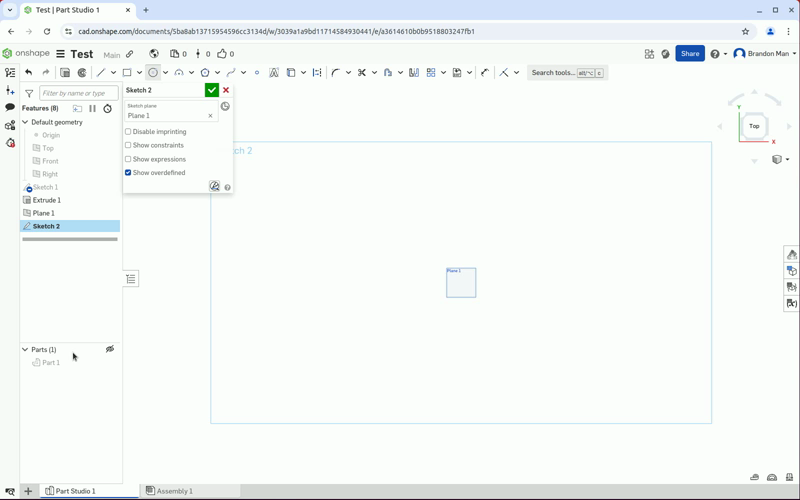
mouse_move(461, 282)
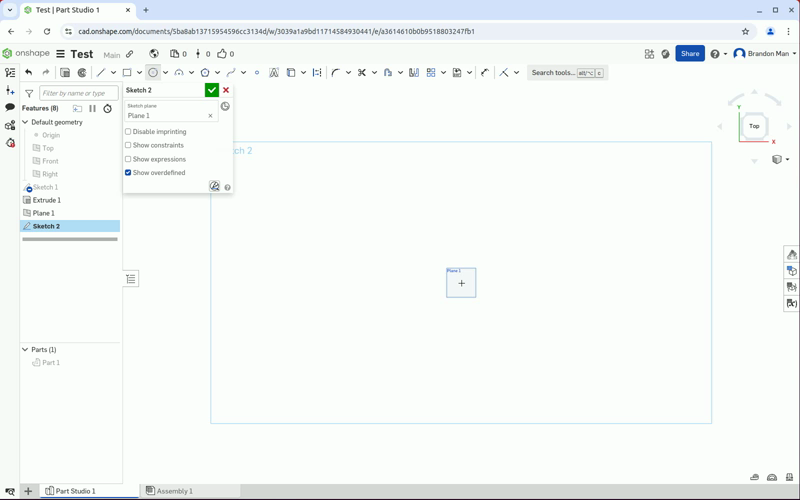
click(461, 282)
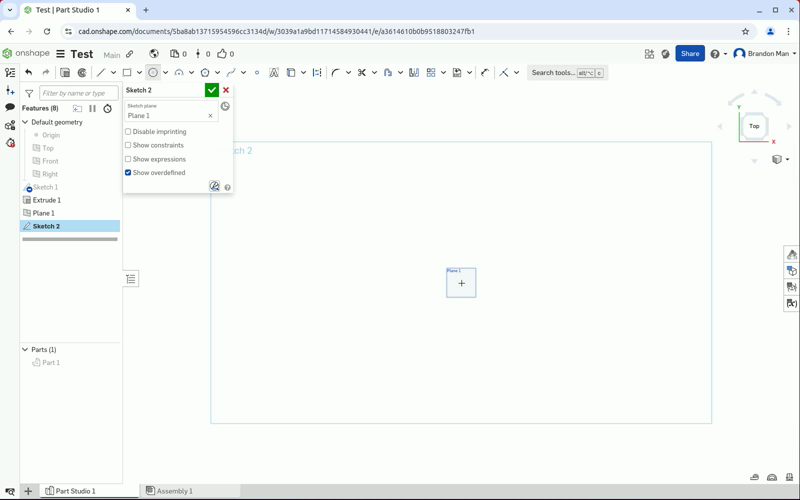
key_up(shift)
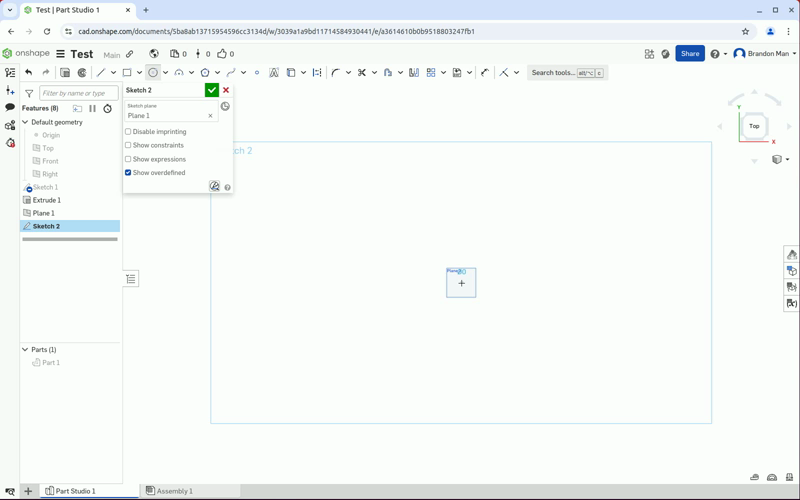
mouse_move(490, 282)
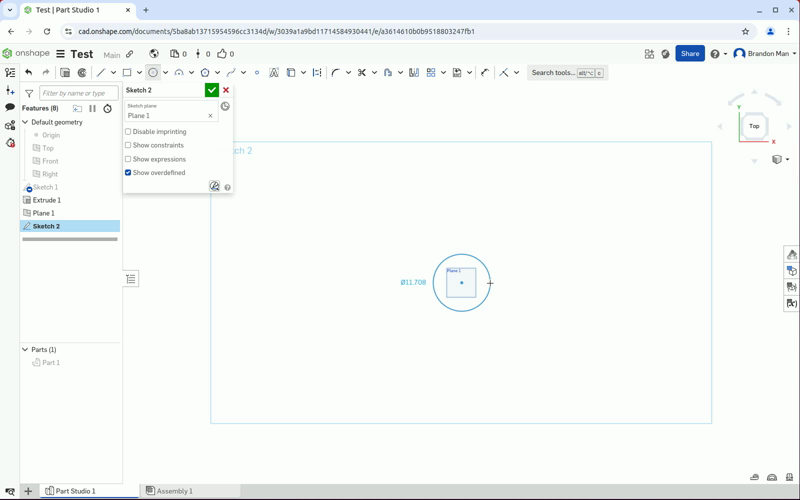
click(490, 282)
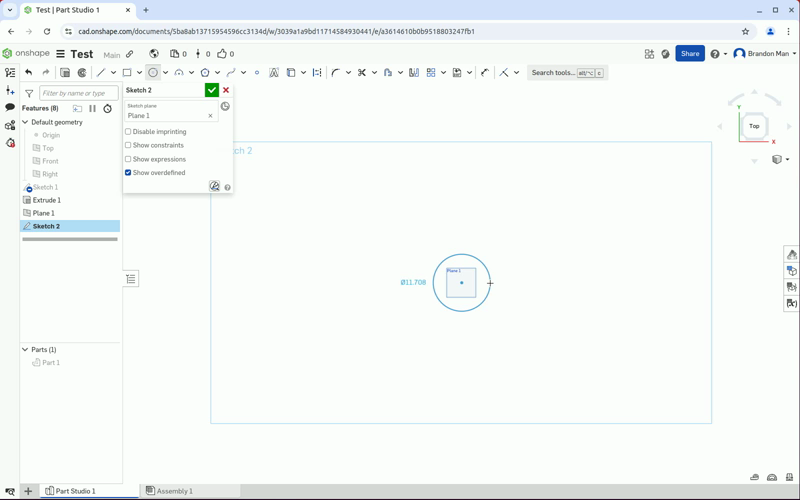
key(esc)
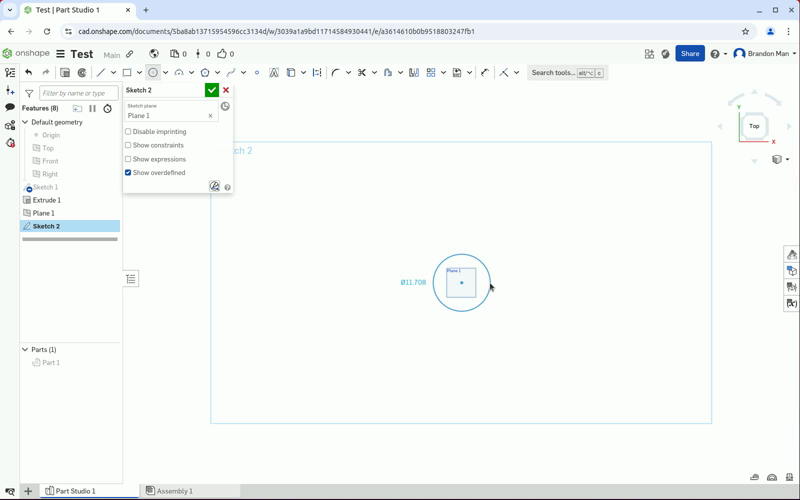
mouse_move(460, 305)
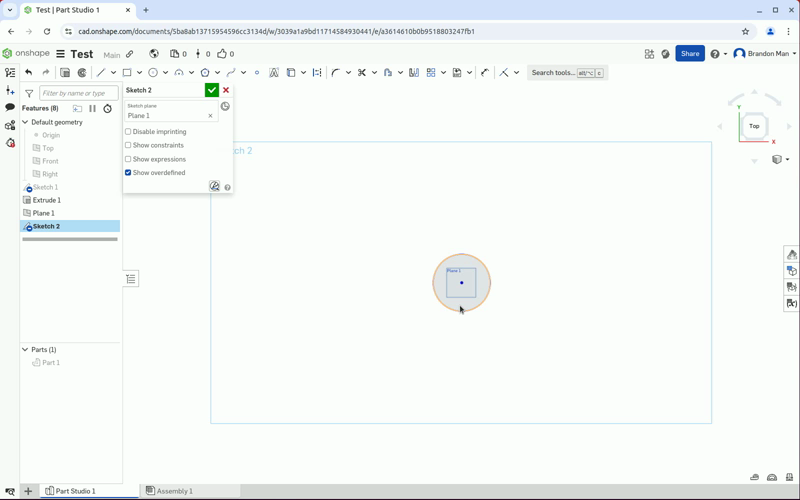
click(460, 305)
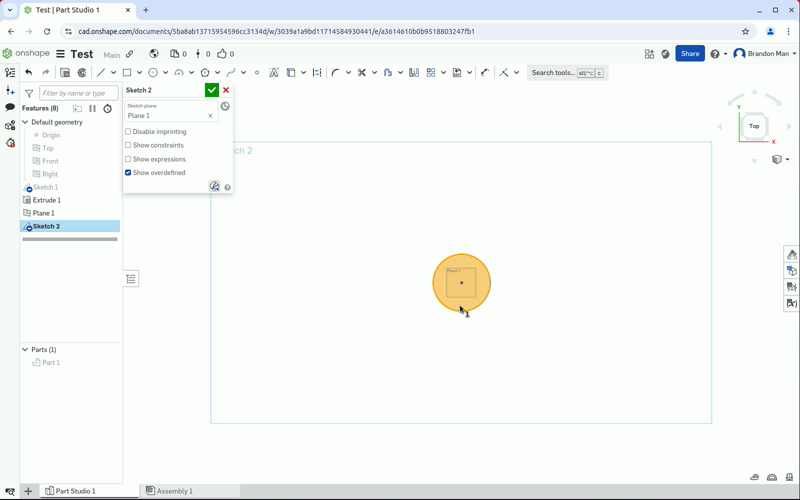
mouse_move(73, 352)
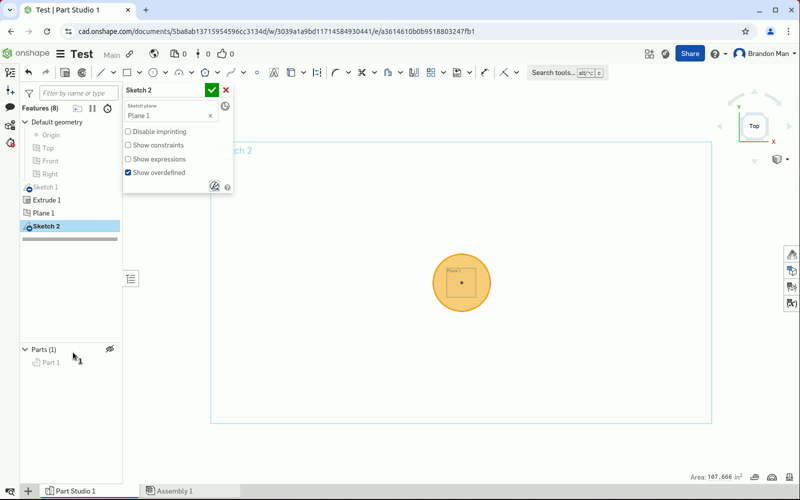
key(shift+y)
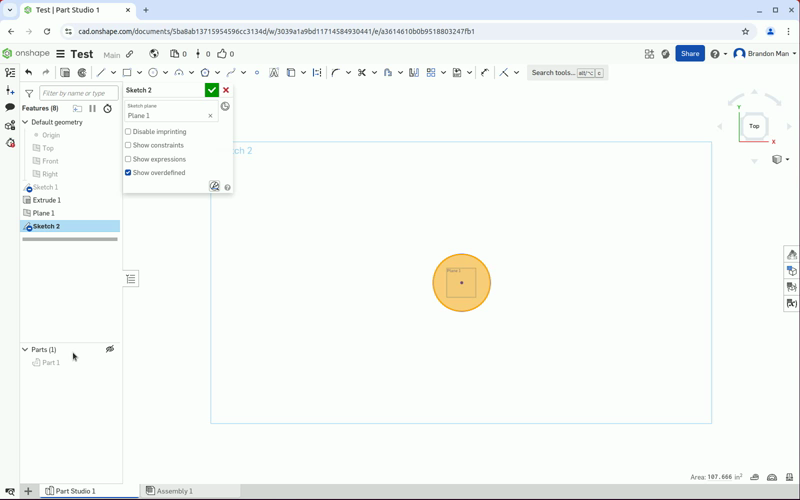
key(shift+e)
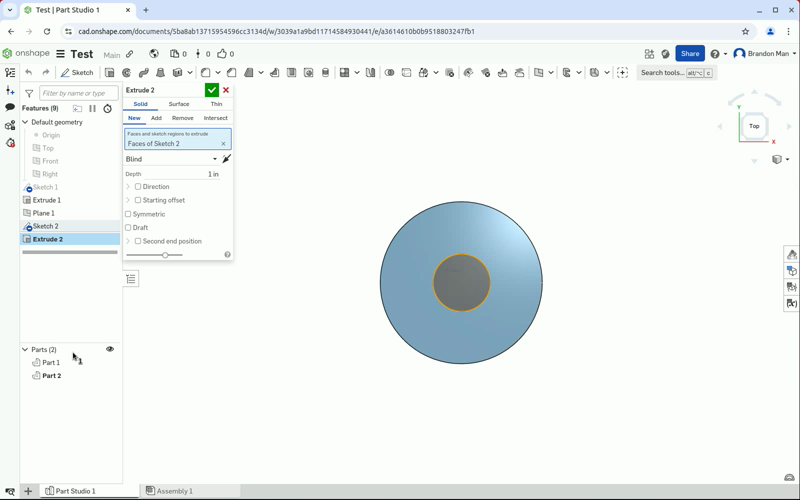
mouse_move(143, 106)
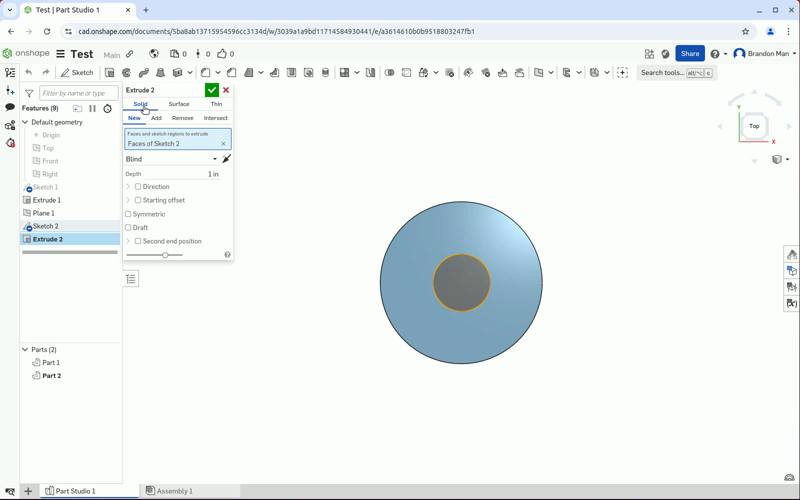
click(143, 106)
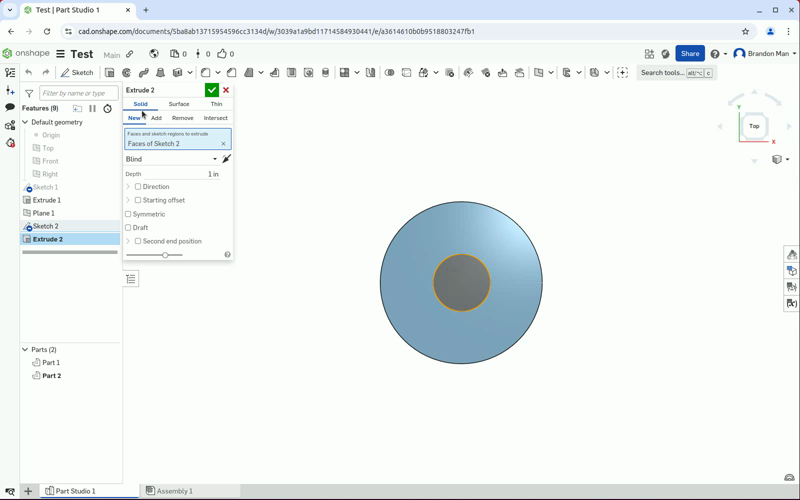
mouse_move(137, 120)
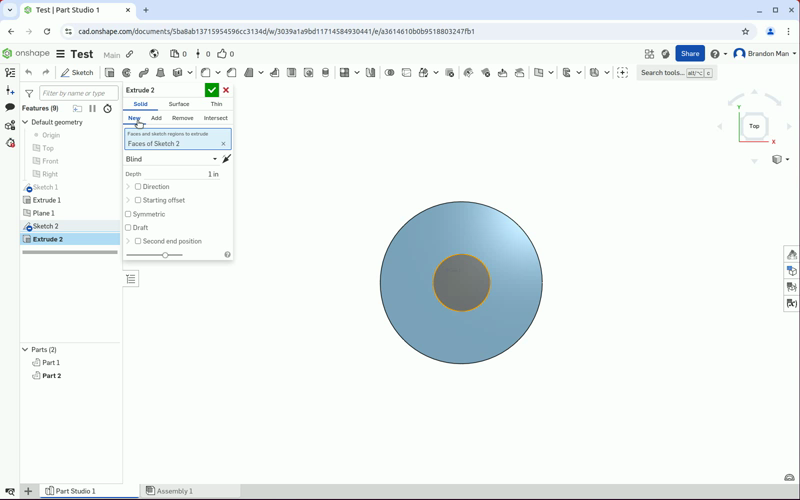
click(137, 120)
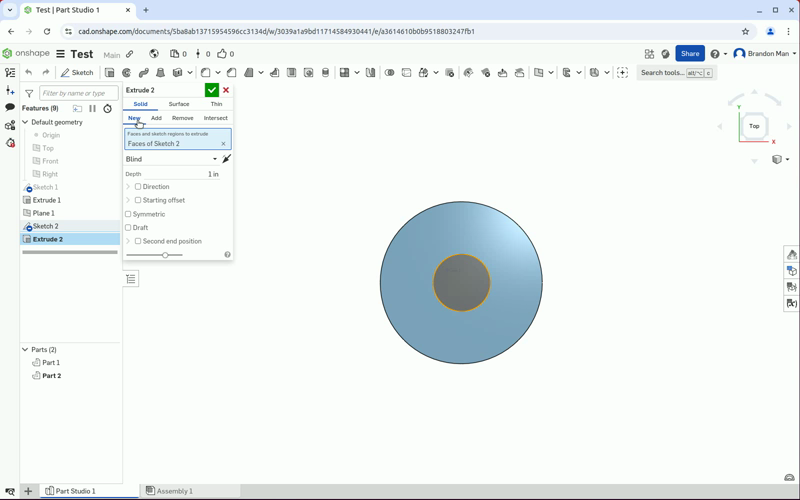
key(tab, 4)
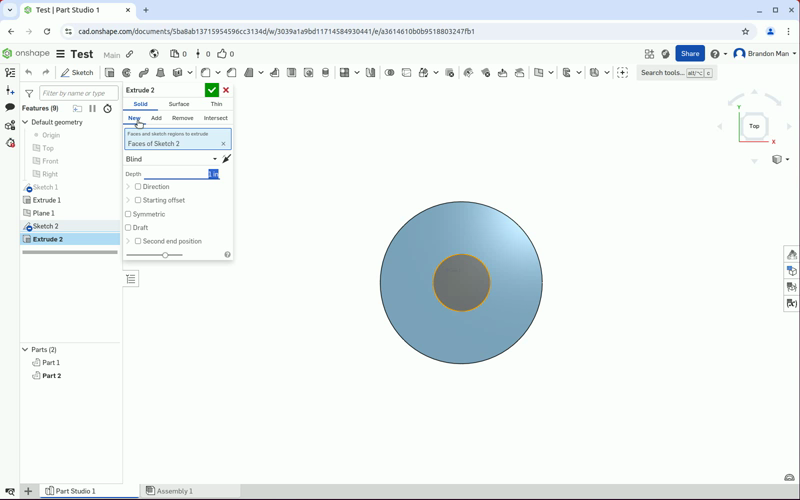
text(19.498)
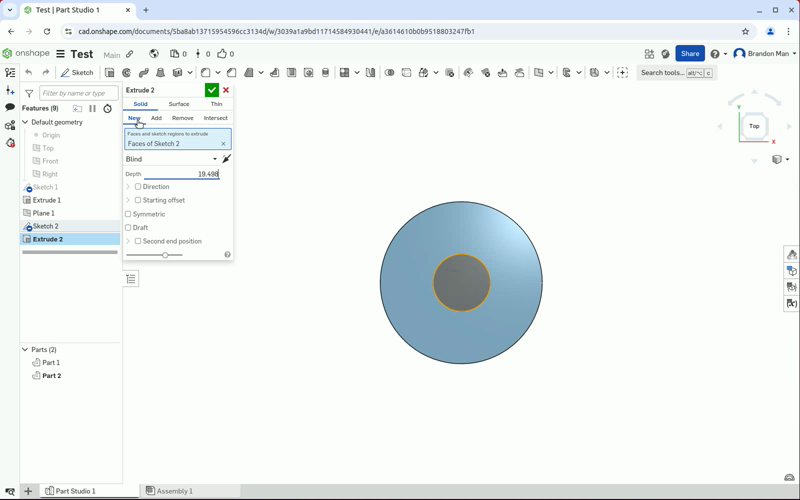
key(enter)
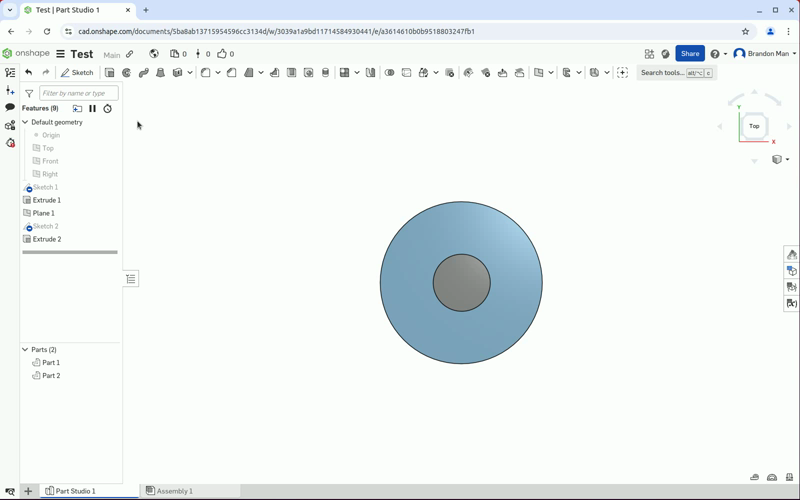
key(shift+h)
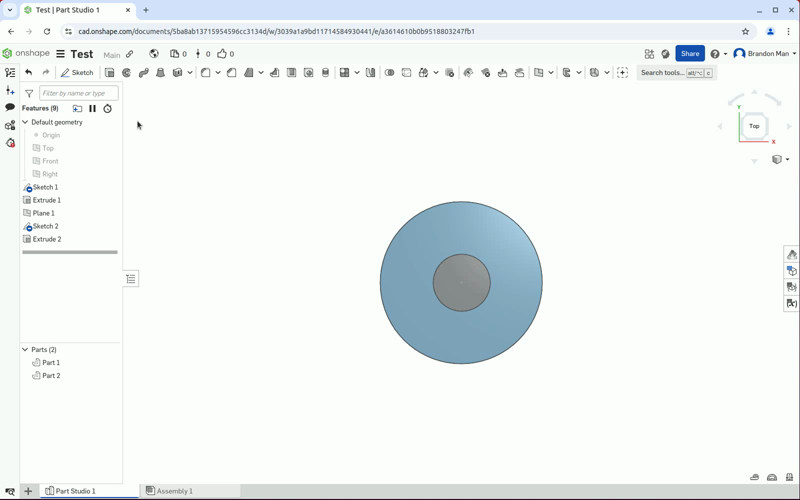
key(shift+h)
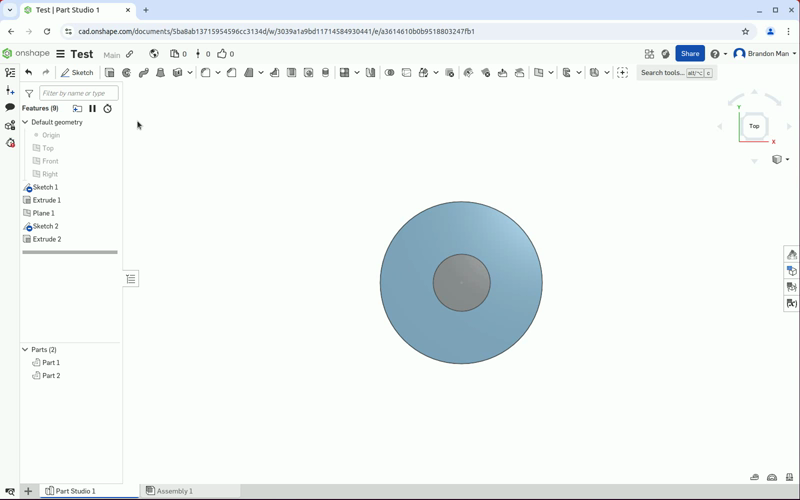
key(shift+7)
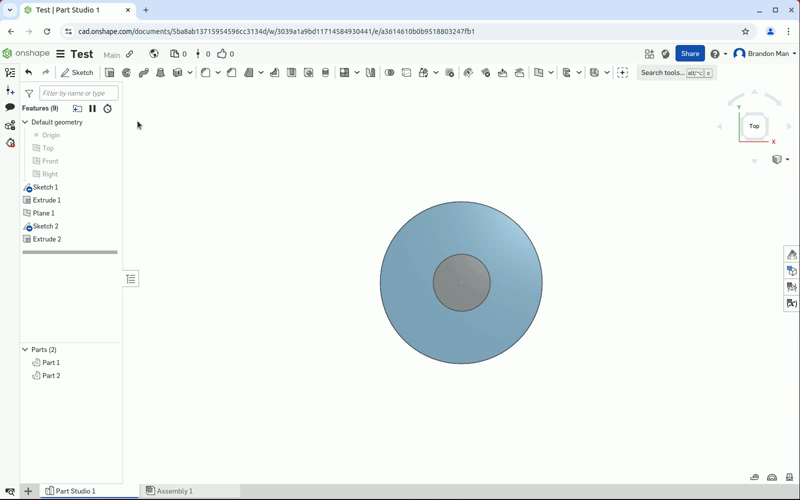
key(up, 3)
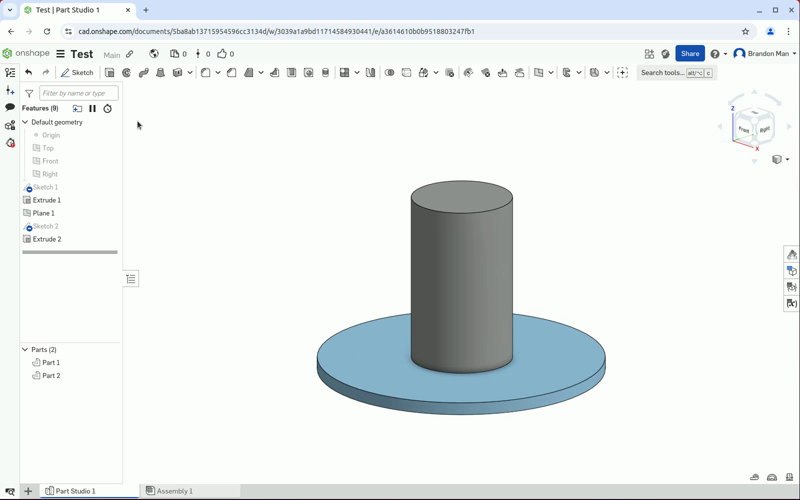
key(left, 3)
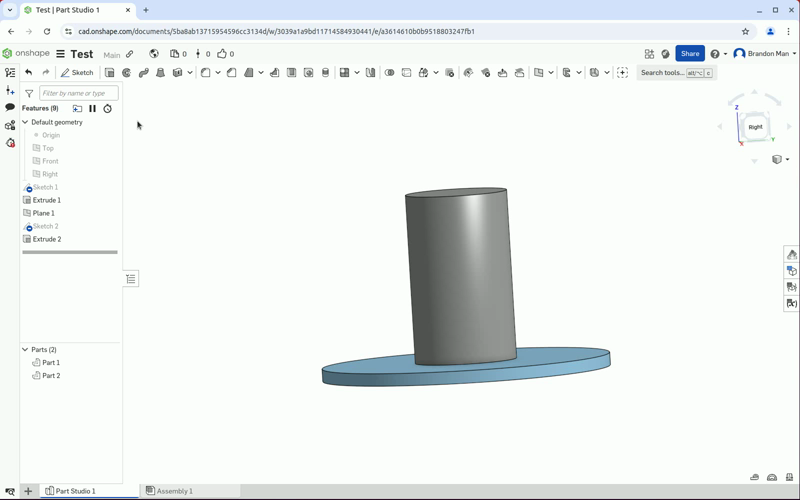
key(right, 3)
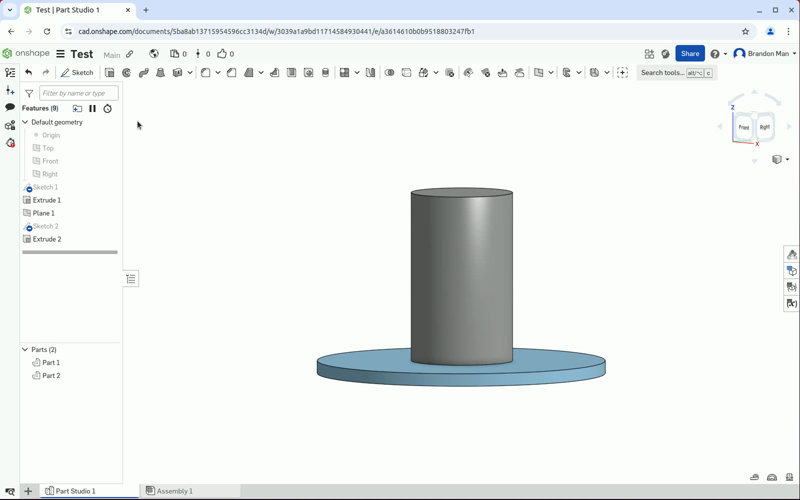
key(down, 3)
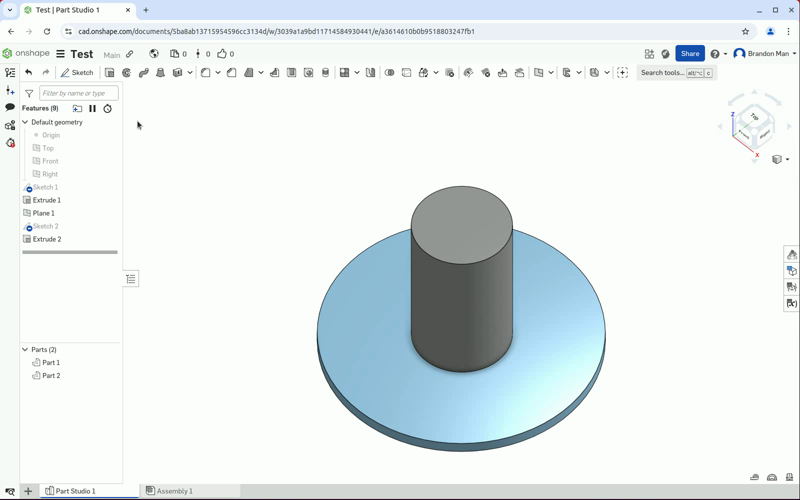
mouse_move(73, 189)
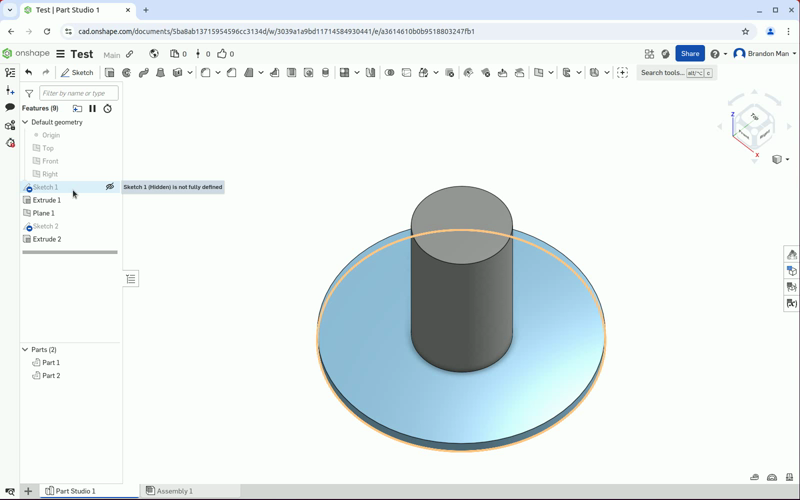
click(73, 189)